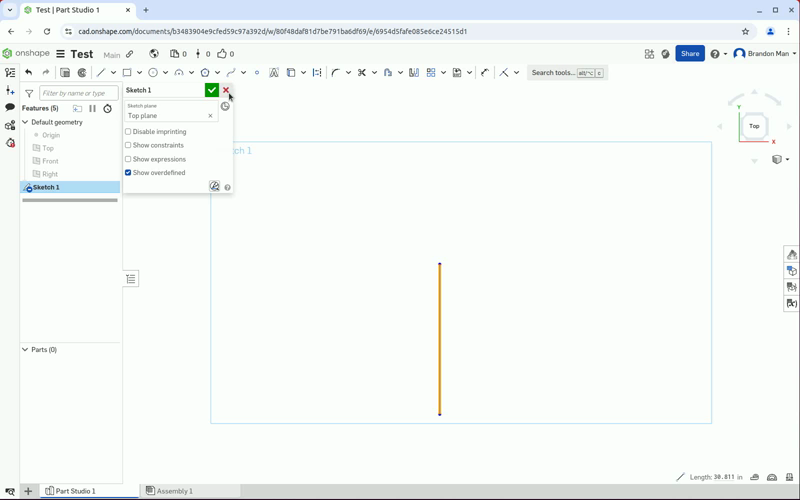
key(shift+h)
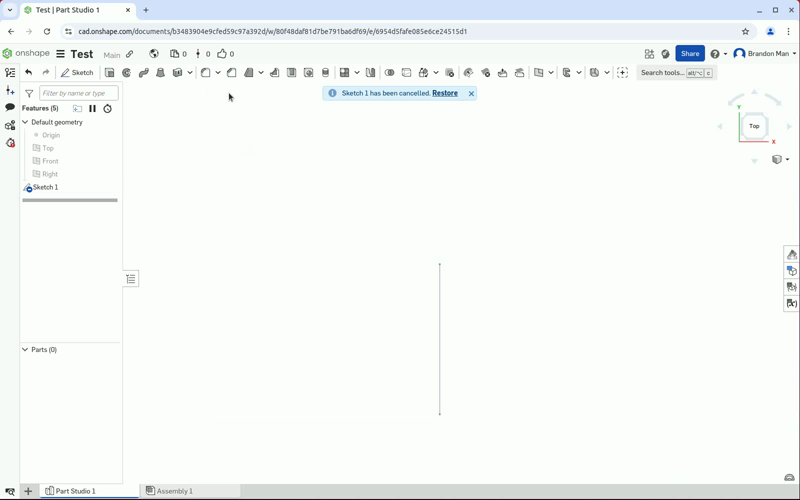
key(shift+s)
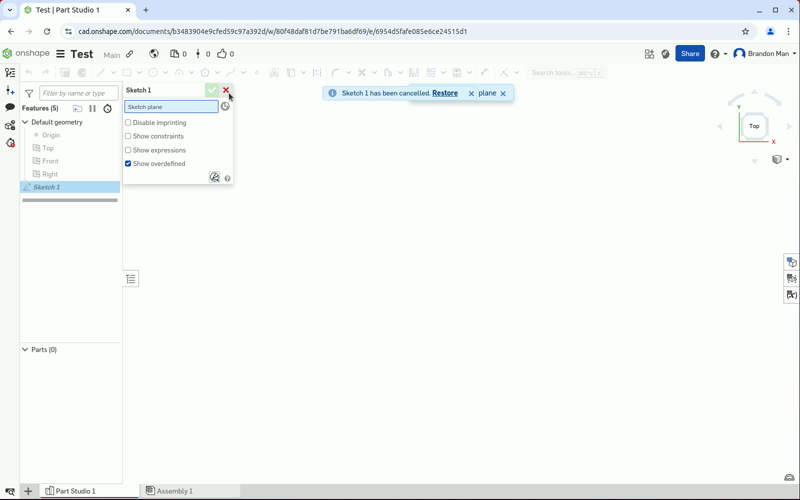
mouse_move(73, 150)
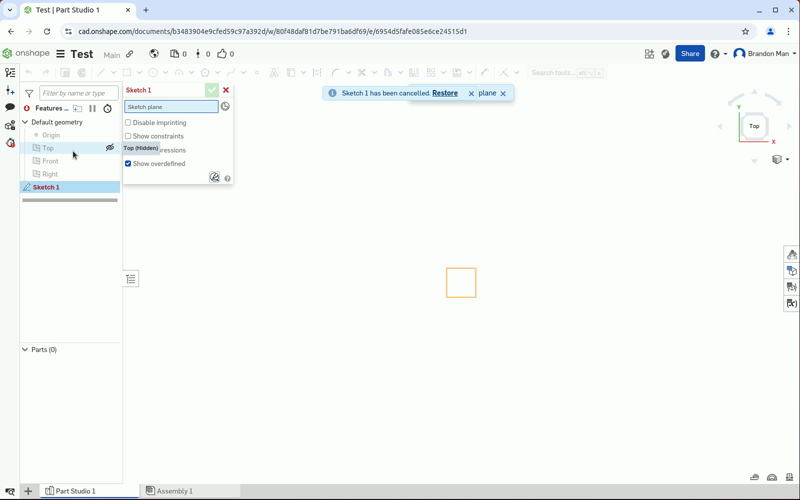
click(73, 150)
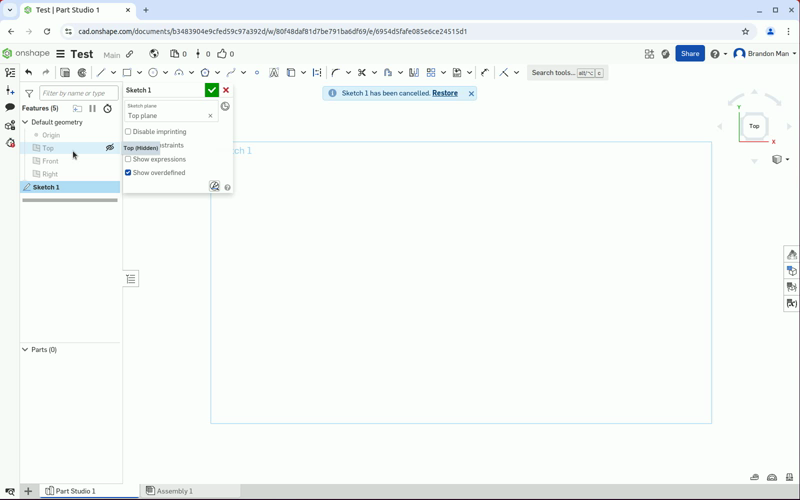
mouse_move(73, 352)
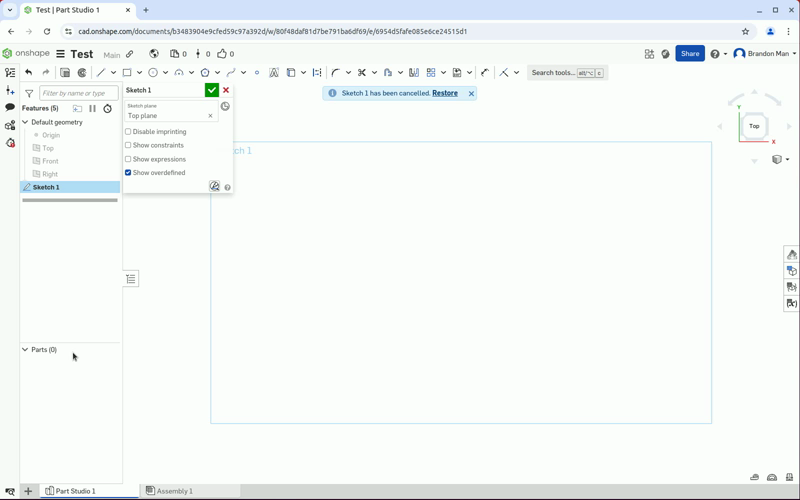
key(y)
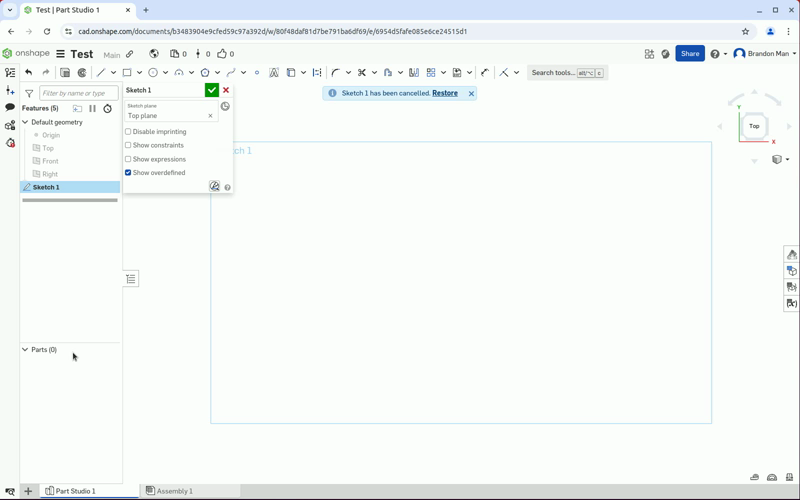
key(c)
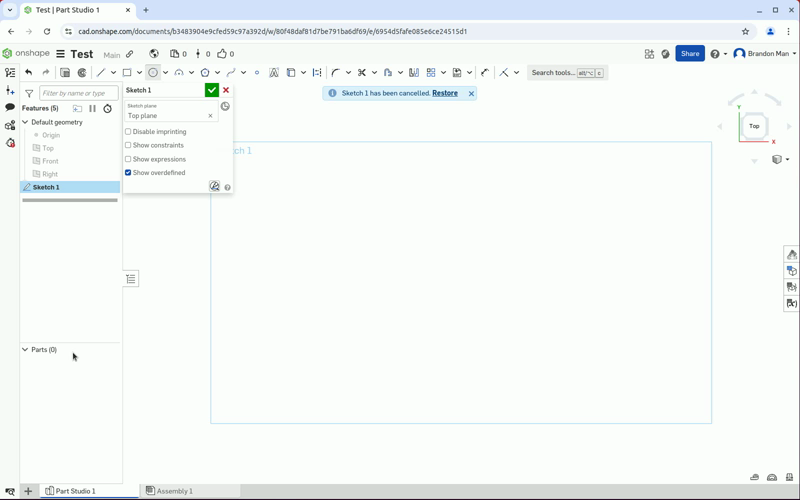
key_down(shift)
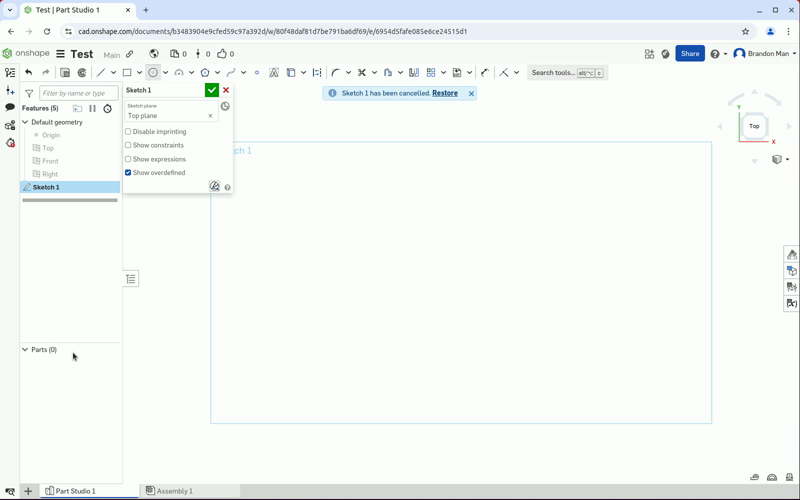
mouse_move(460, 282)
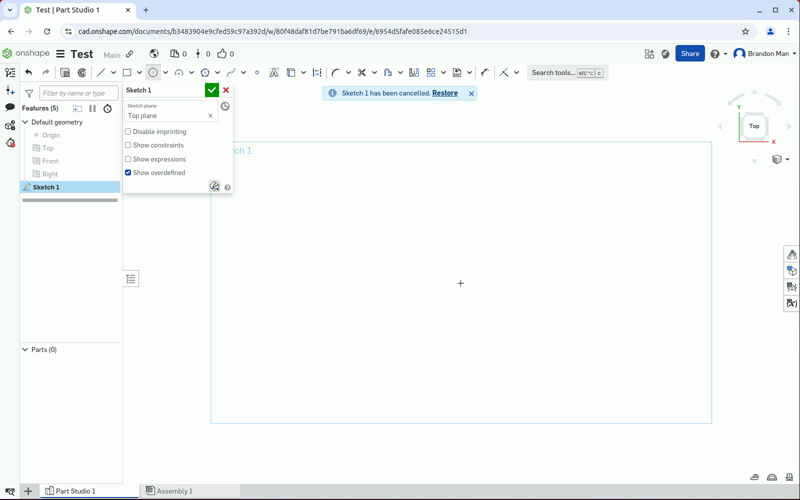
click(460, 282)
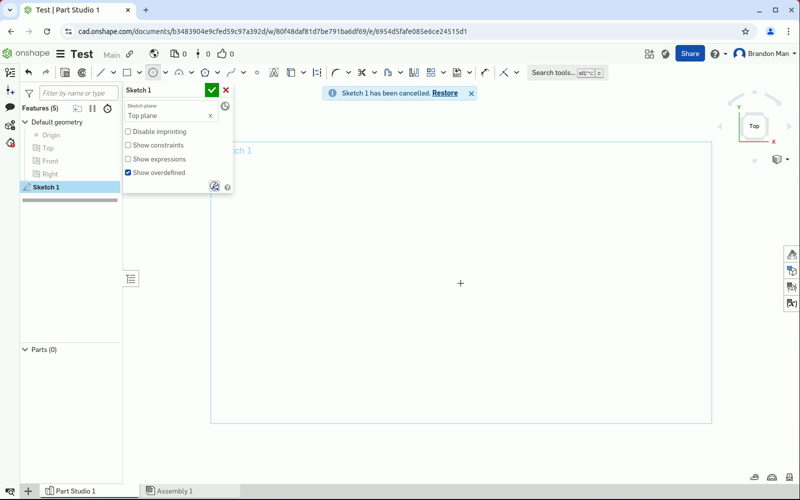
key_up(shift)
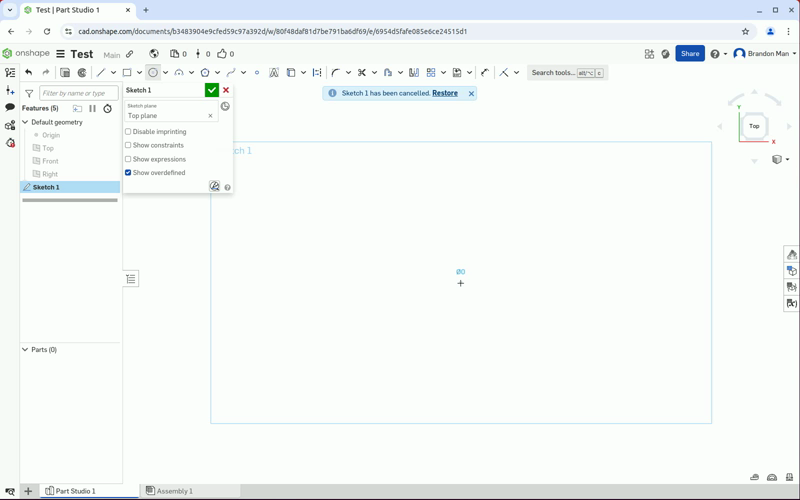
mouse_move(533, 282)
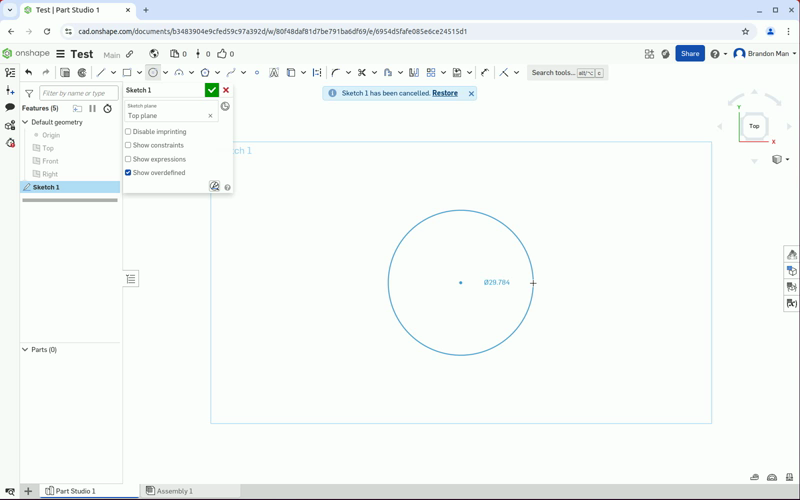
click(533, 282)
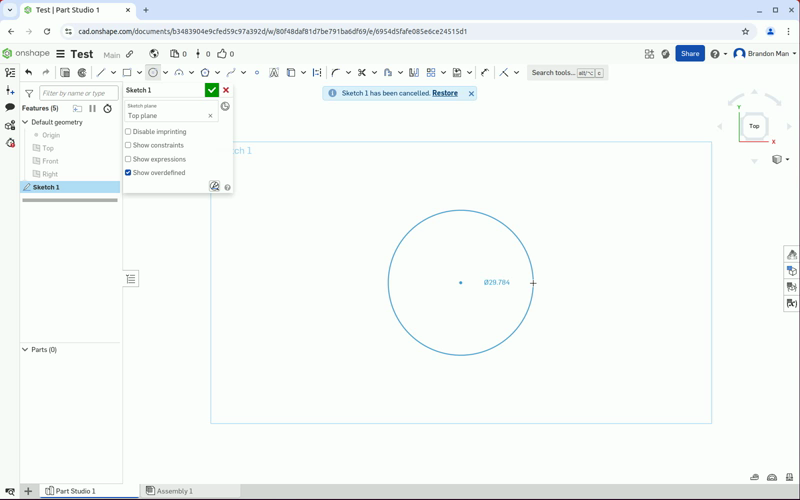
key(esc)
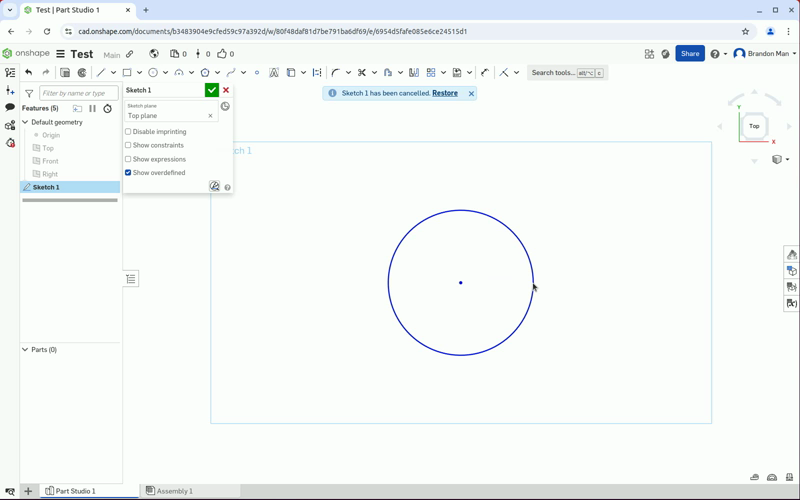
mouse_move(407, 283)
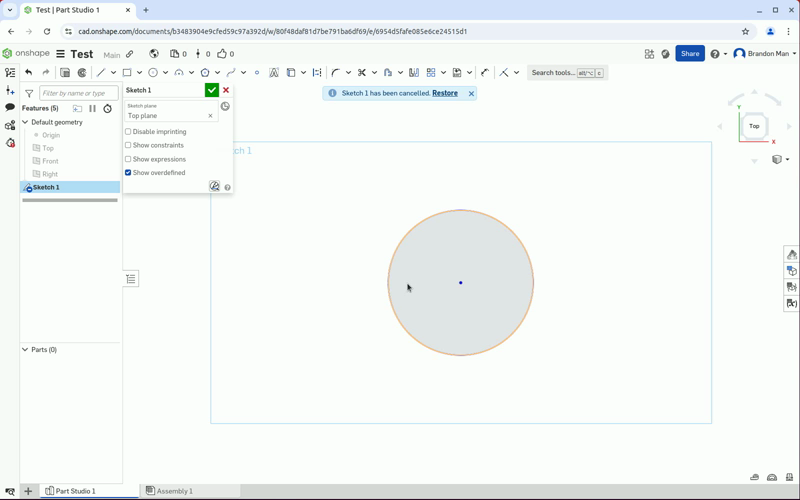
click(407, 283)
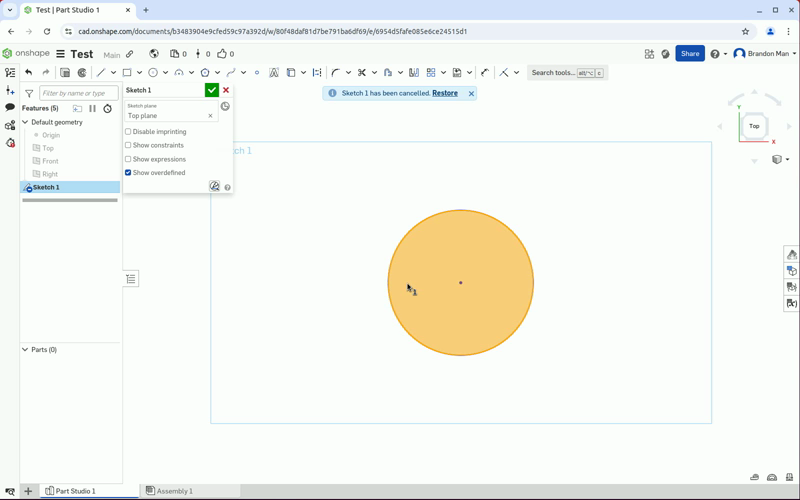
mouse_move(73, 352)
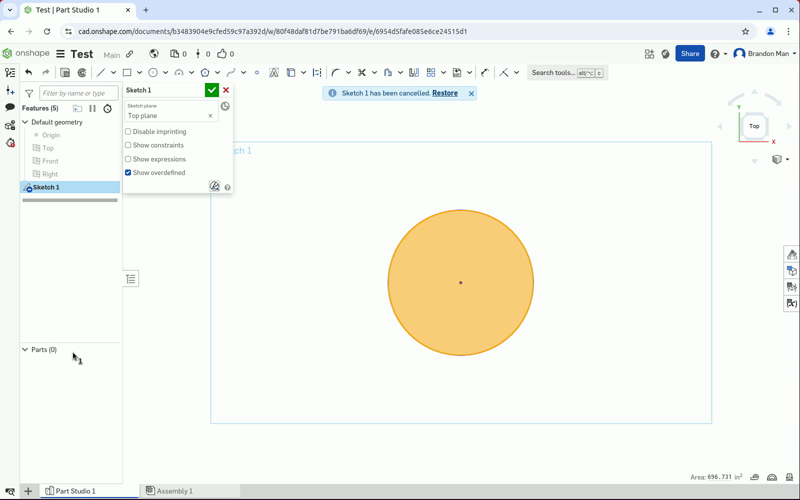
key(shift+y)
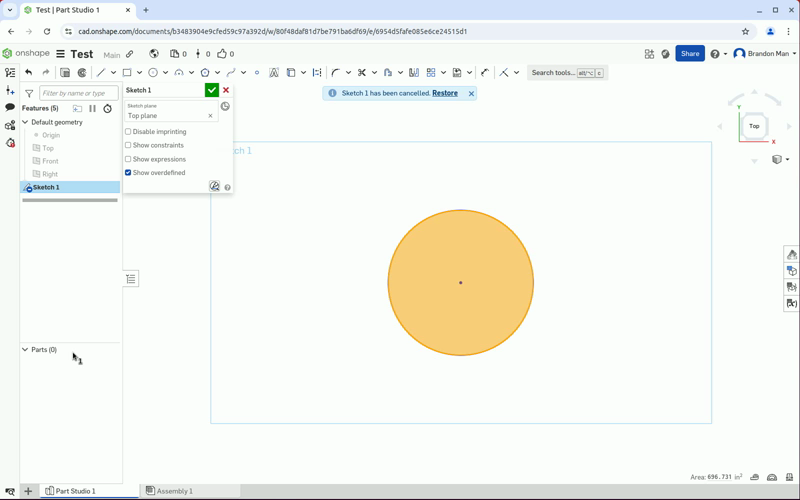
key(shift+e)
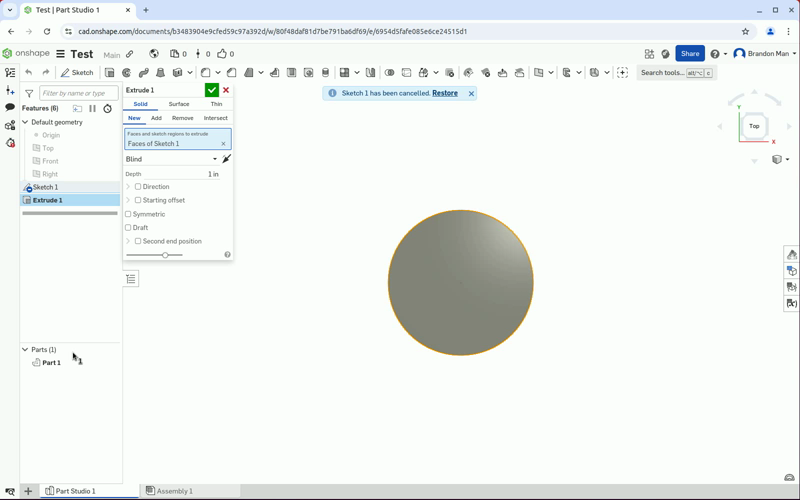
mouse_move(143, 106)
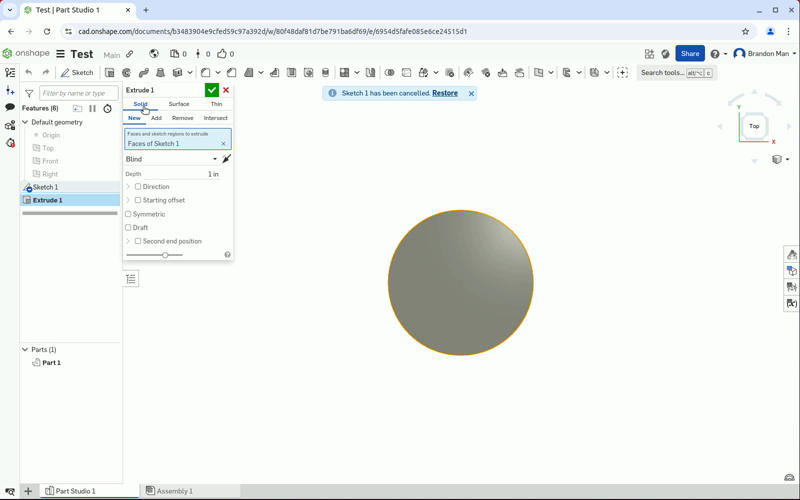
click(143, 106)
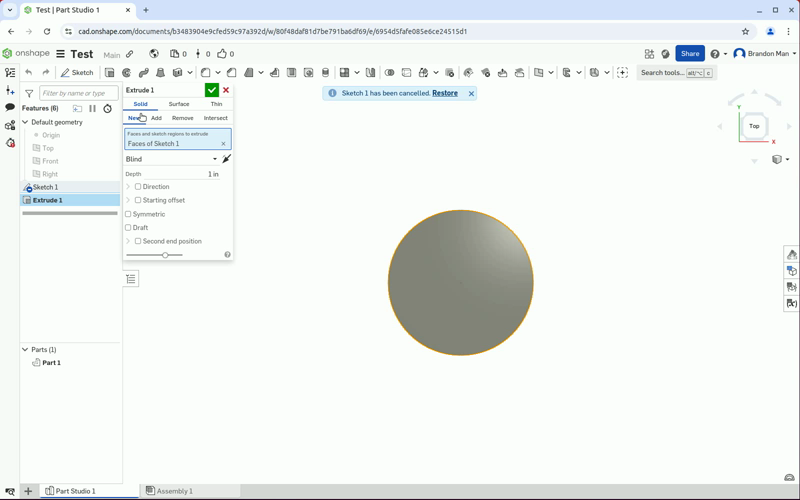
mouse_move(137, 120)
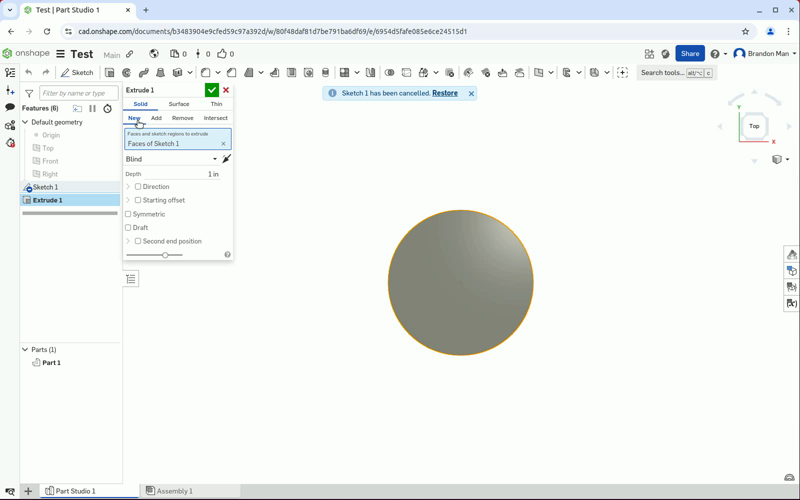
click(137, 120)
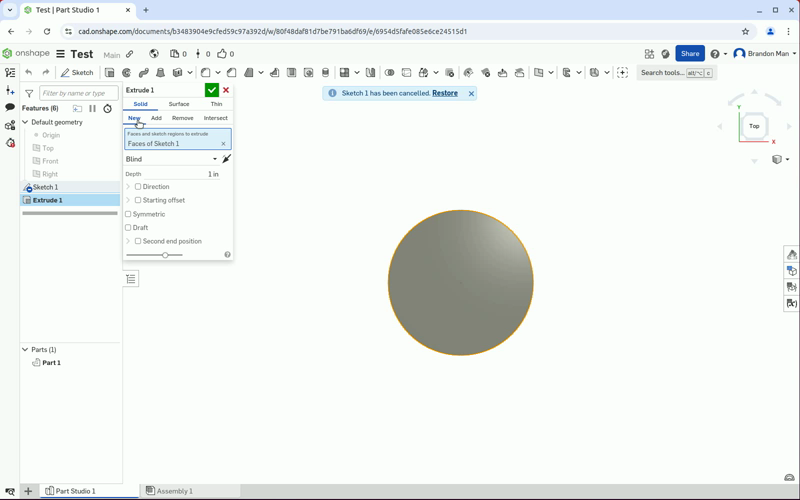
key(tab, 4)
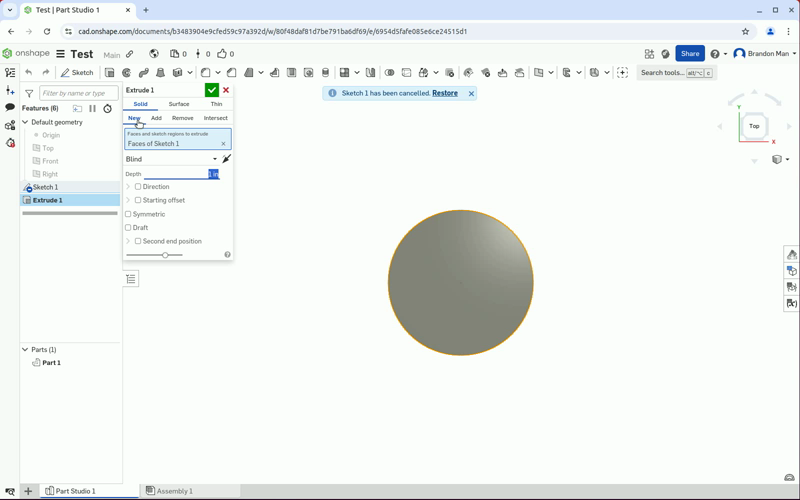
text(8.184)
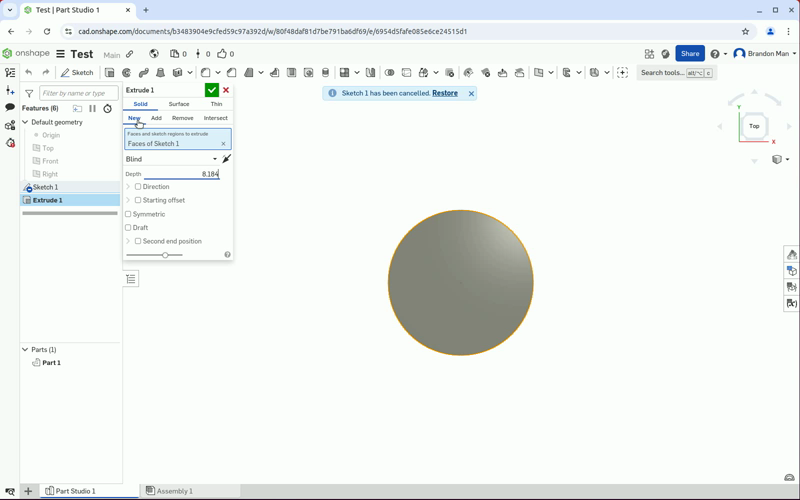
key(enter)
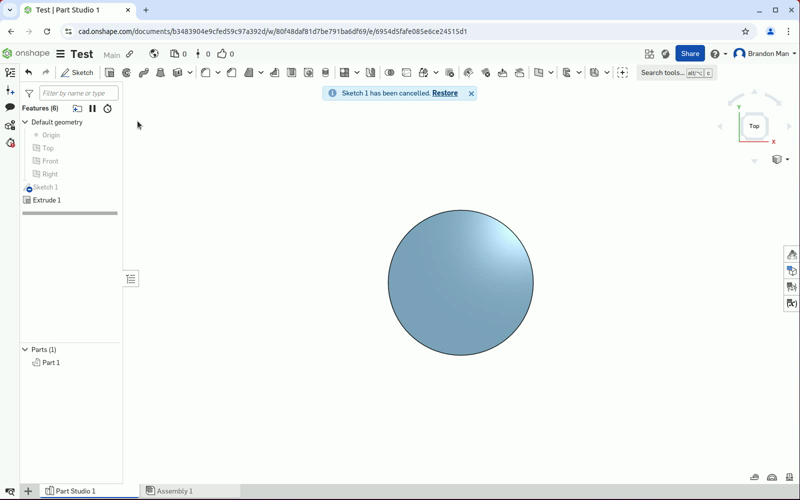
key(shift+h)
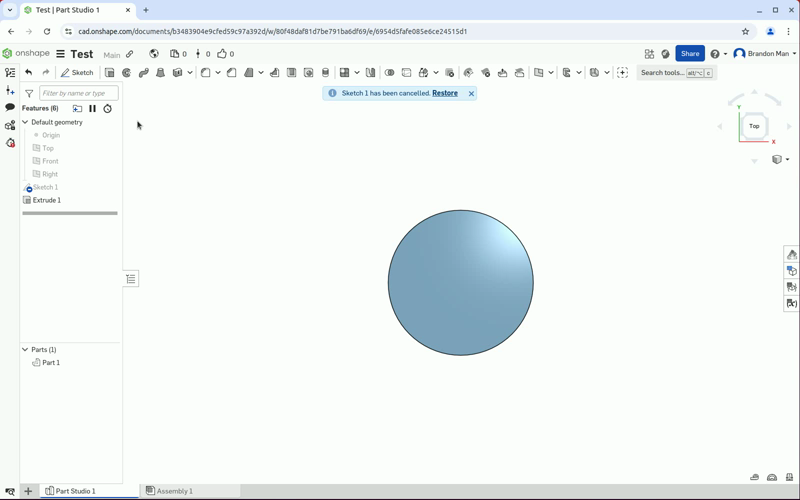
key(shift+h)
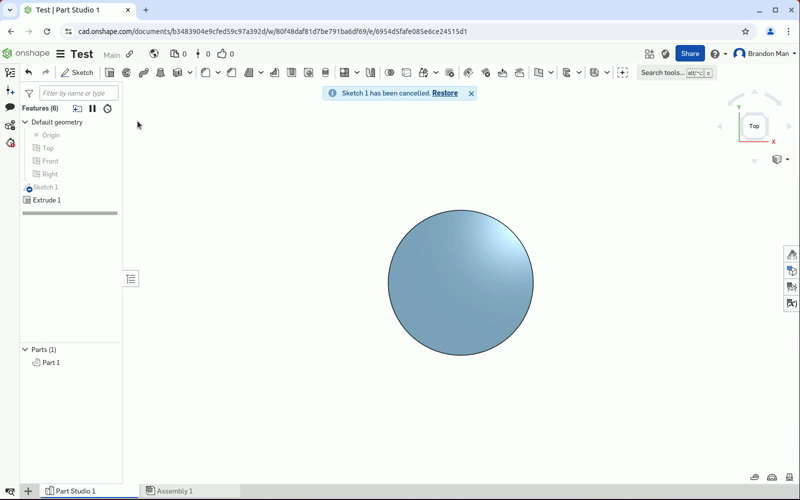
mouse_move(73, 189)
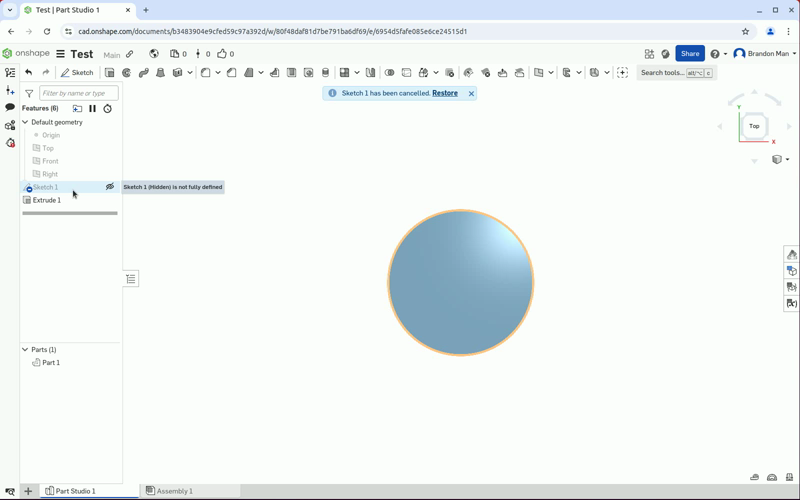
click(73, 189)
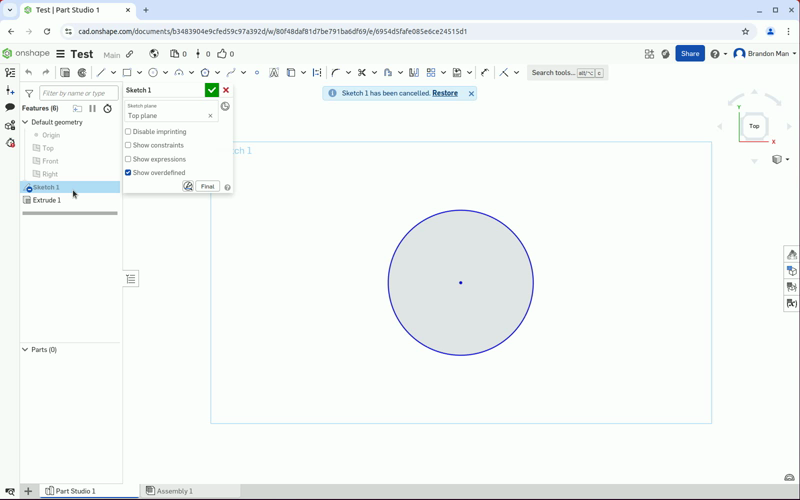
mouse_move(229, 92)
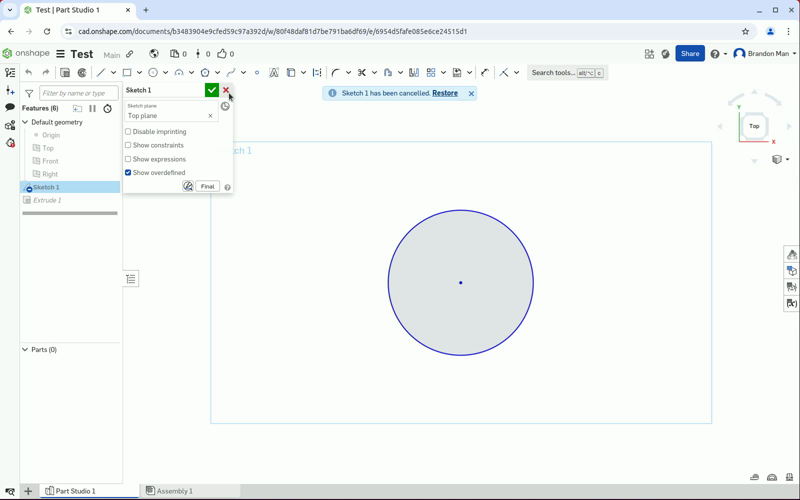
click(229, 92)
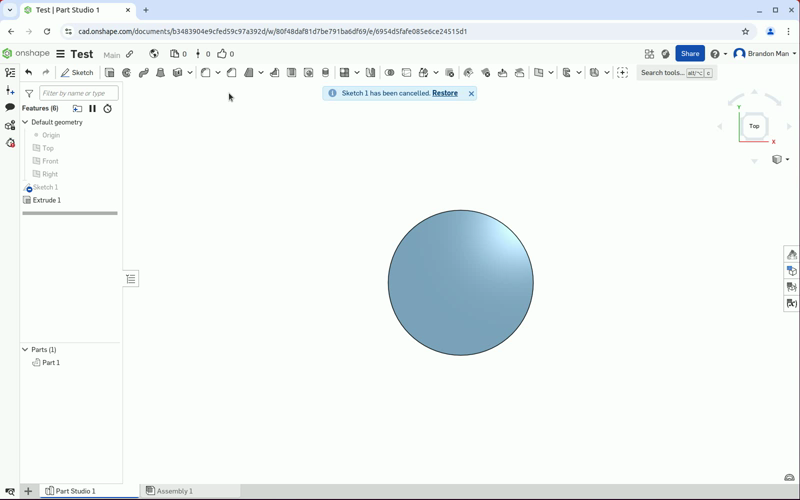
mouse_move(541, 75)
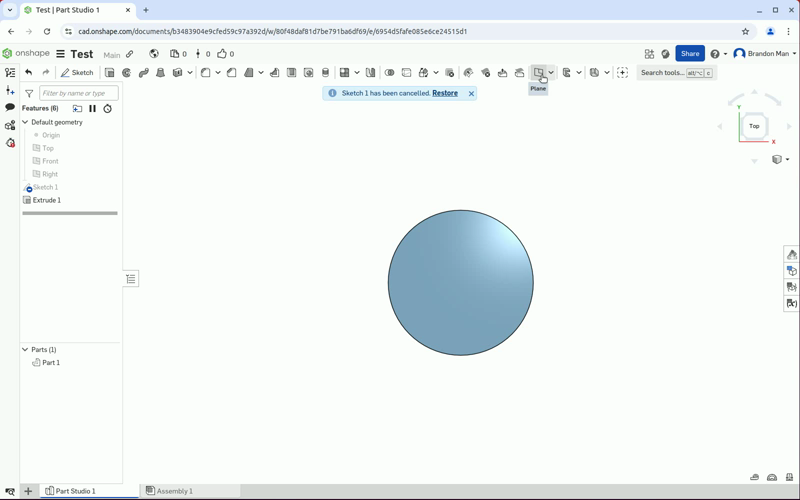
click(541, 75)
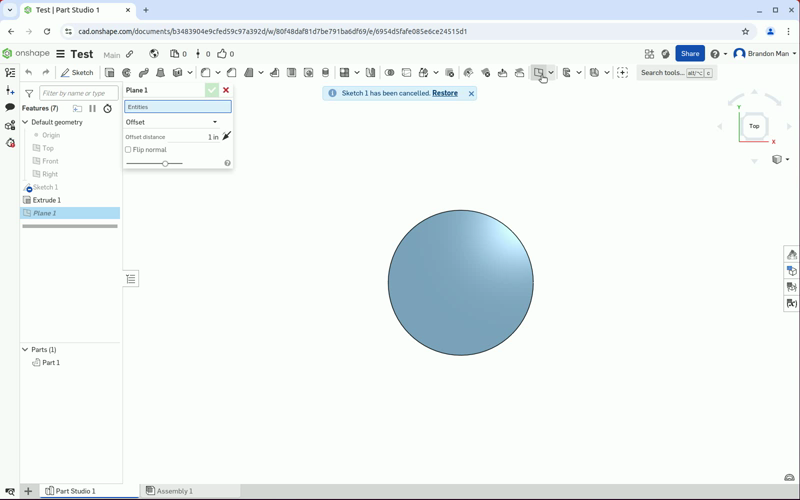
mouse_move(73, 150)
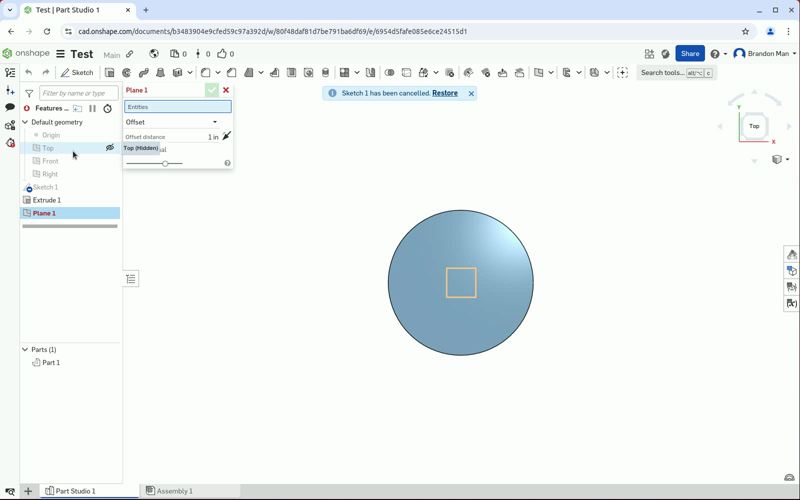
click(73, 150)
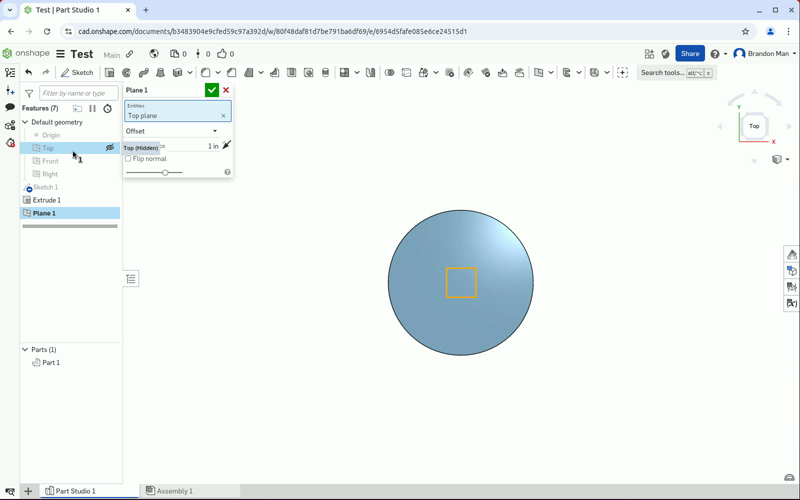
key(tab, 2)
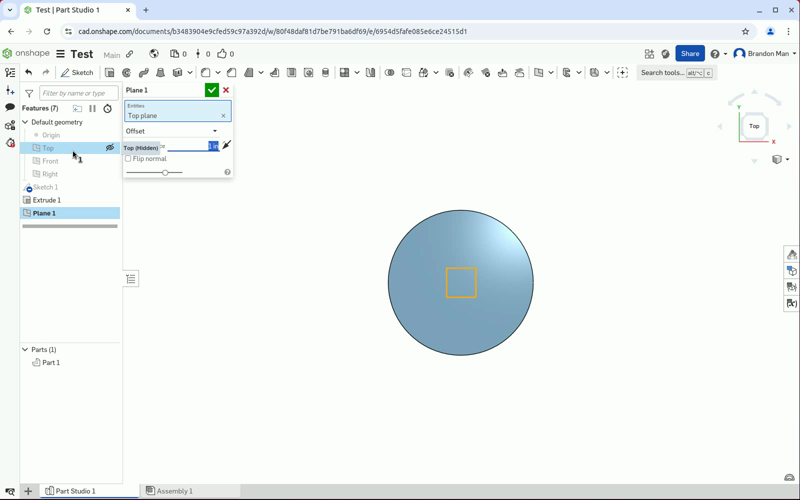
text(8.196)
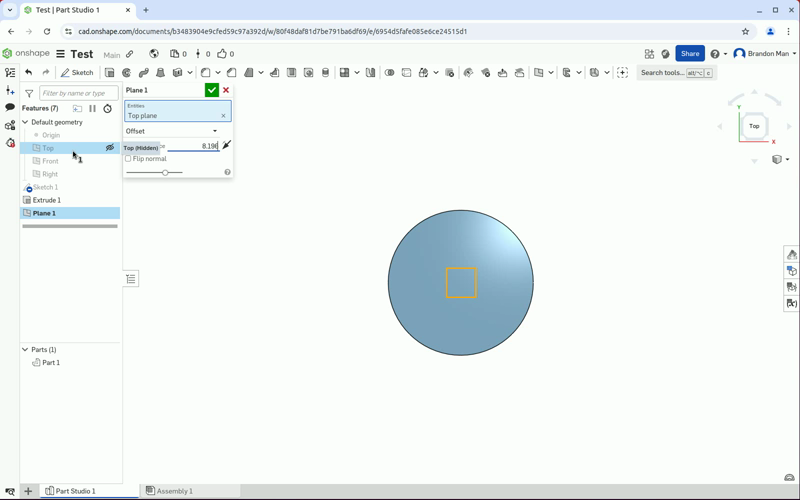
key(enter, 2)
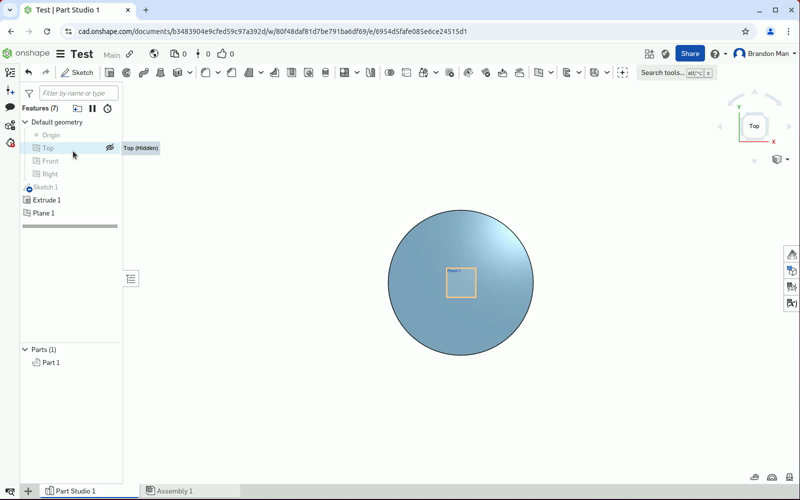
key(shift+s)
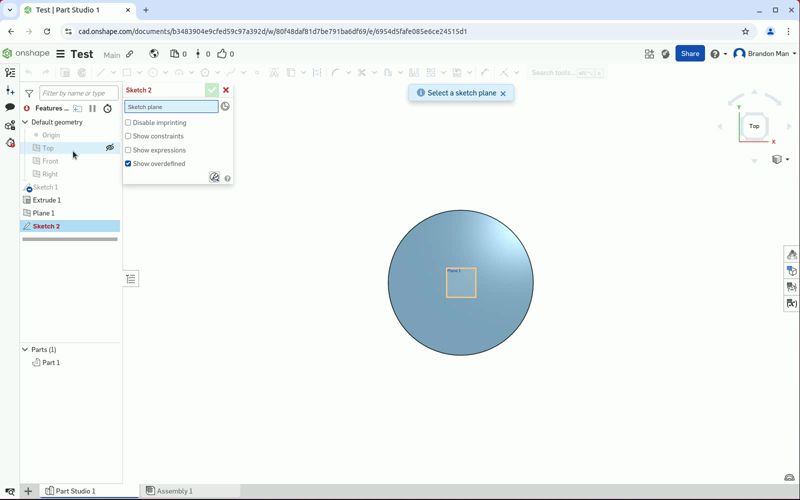
mouse_move(73, 215)
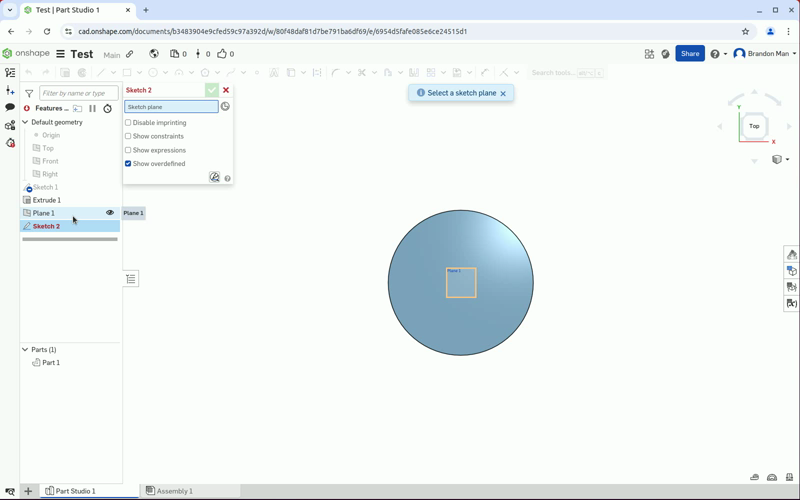
click(73, 215)
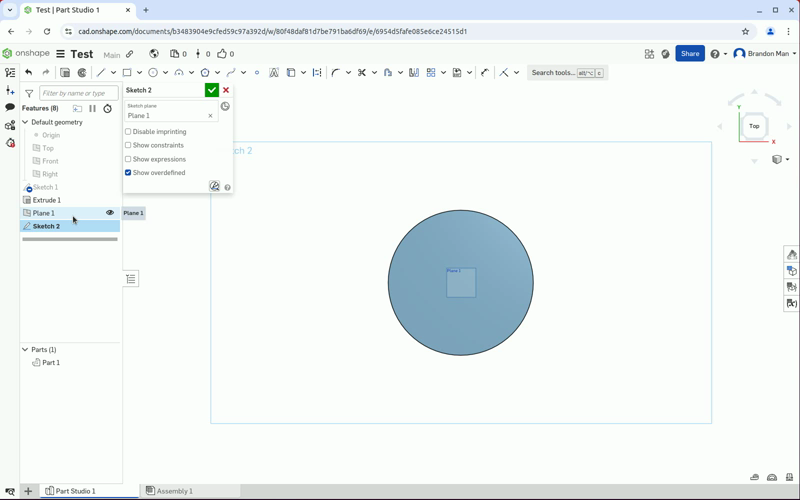
mouse_move(73, 352)
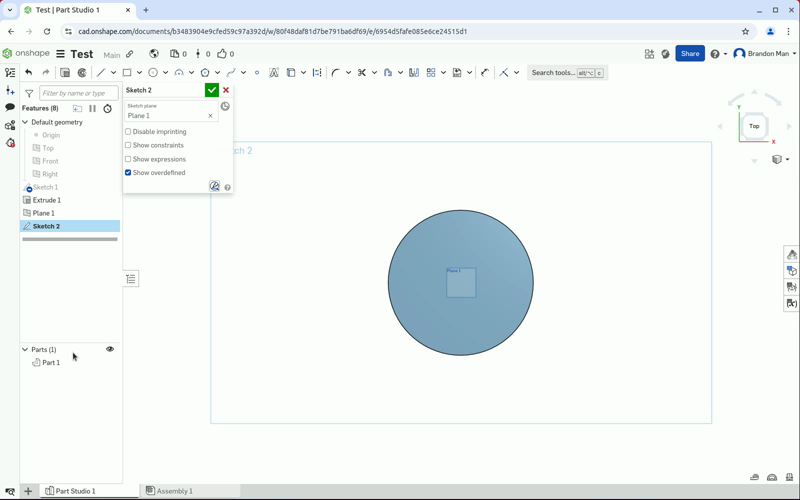
key(y)
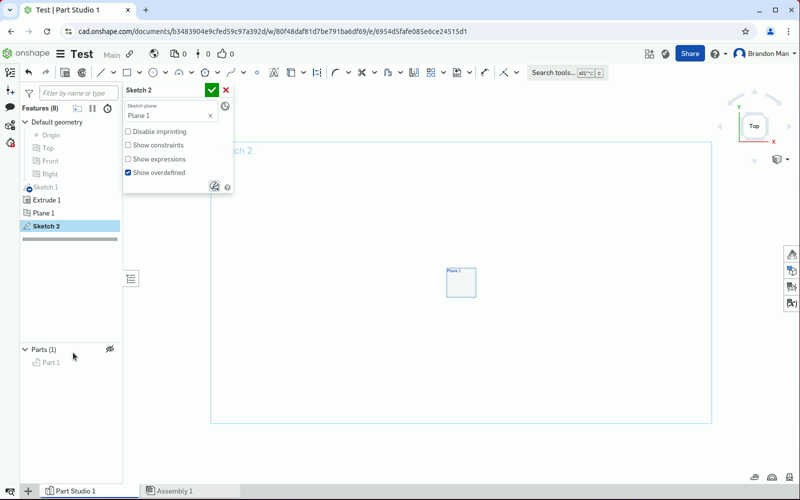
key(c)
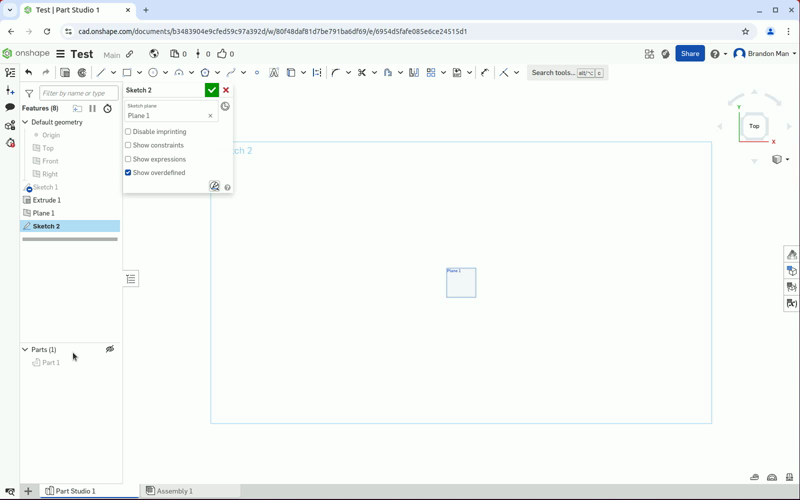
key_down(shift)
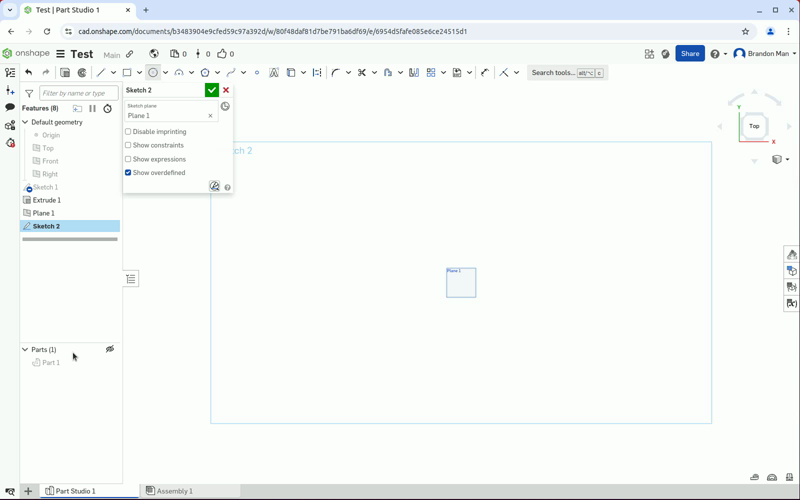
mouse_move(460, 282)
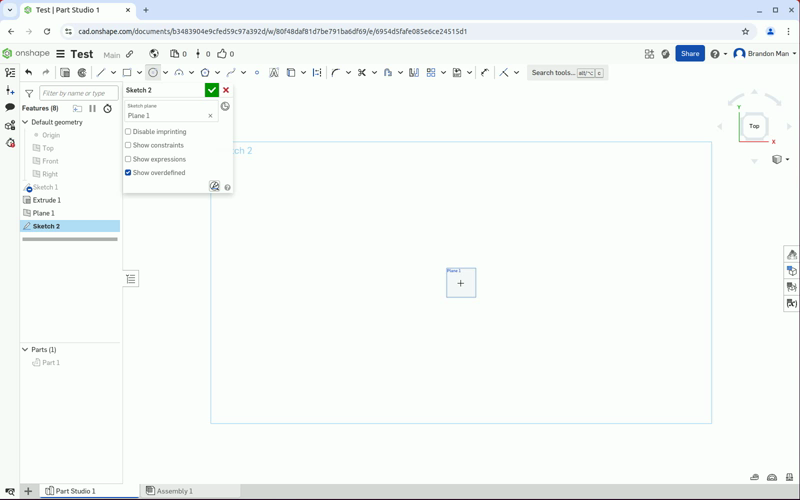
click(460, 282)
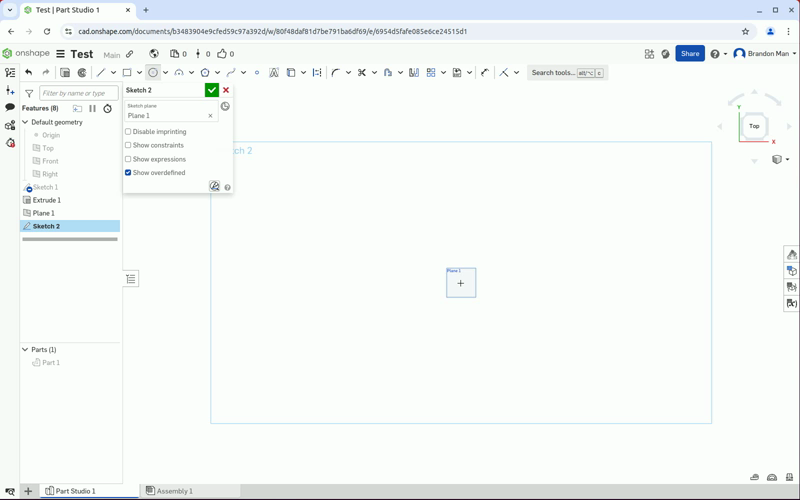
key_up(shift)
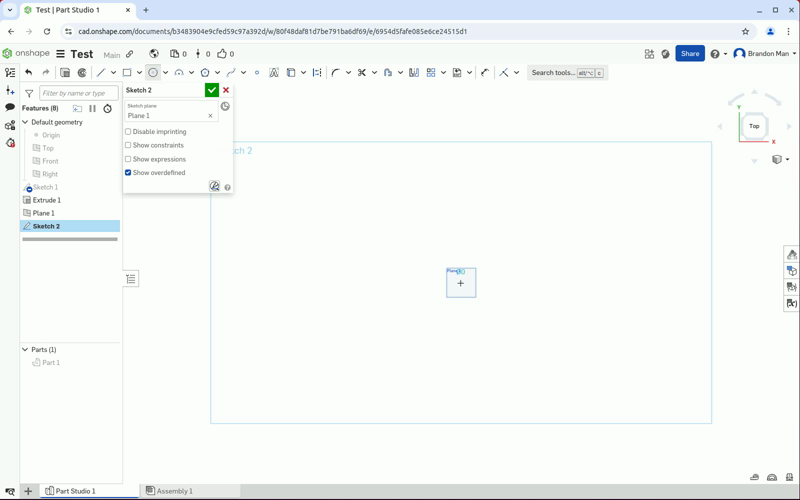
mouse_move(511, 282)
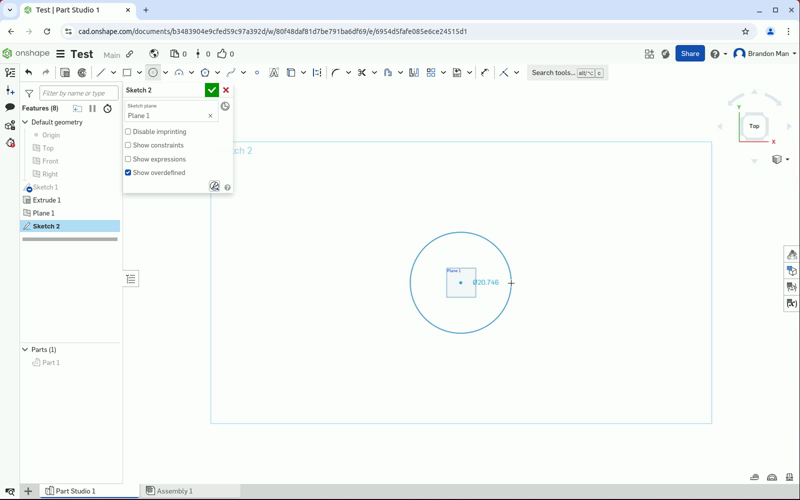
click(511, 282)
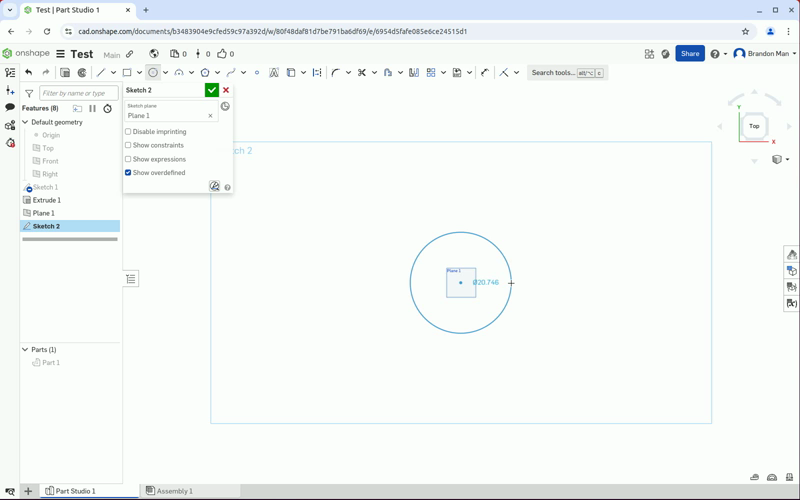
key(esc)
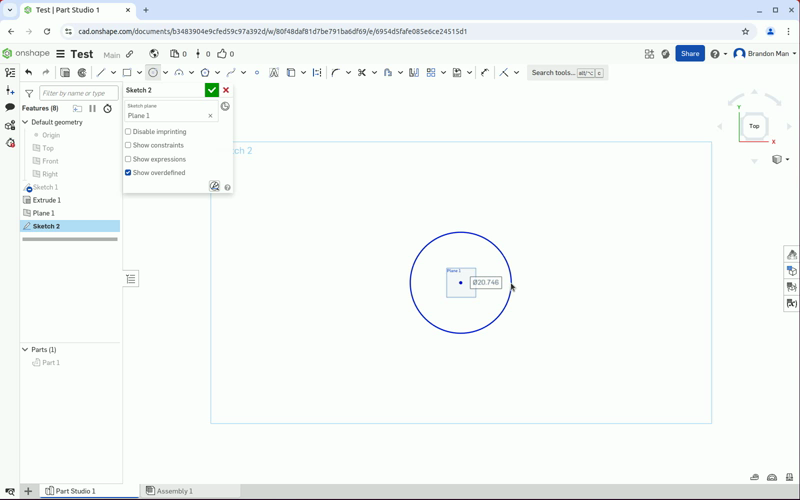
mouse_move(444, 285)
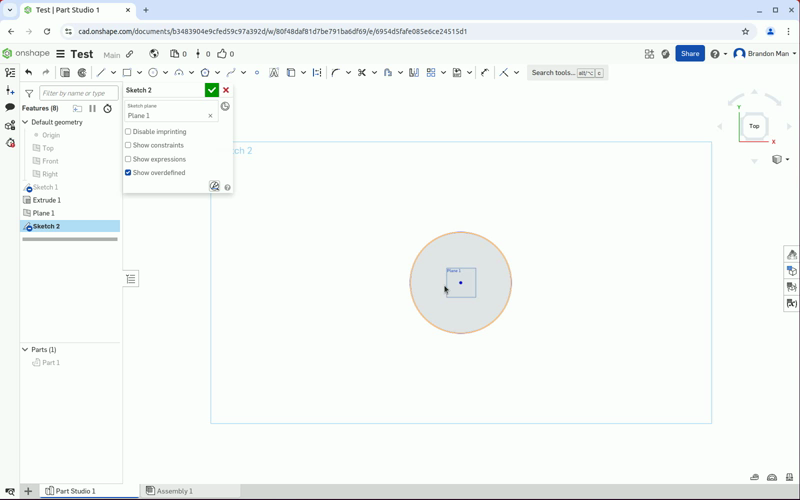
click(444, 285)
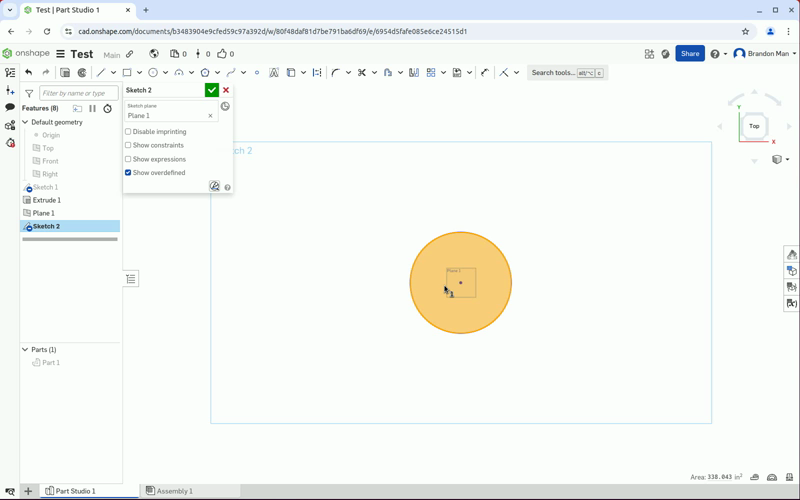
mouse_move(73, 352)
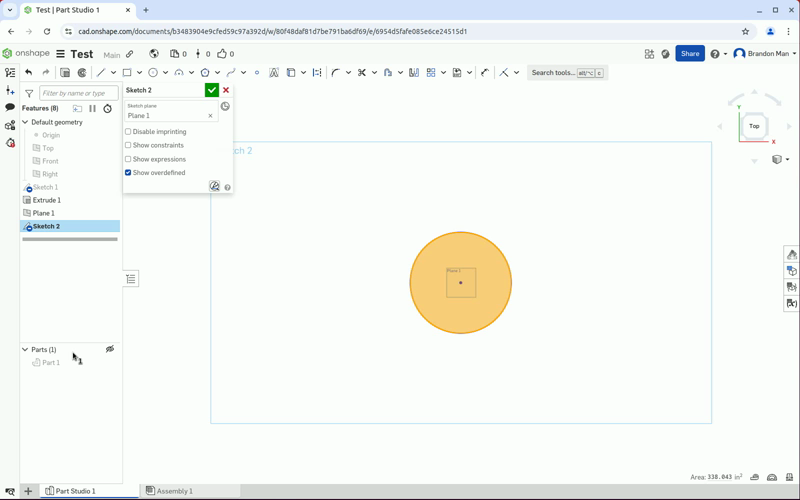
key(shift+y)
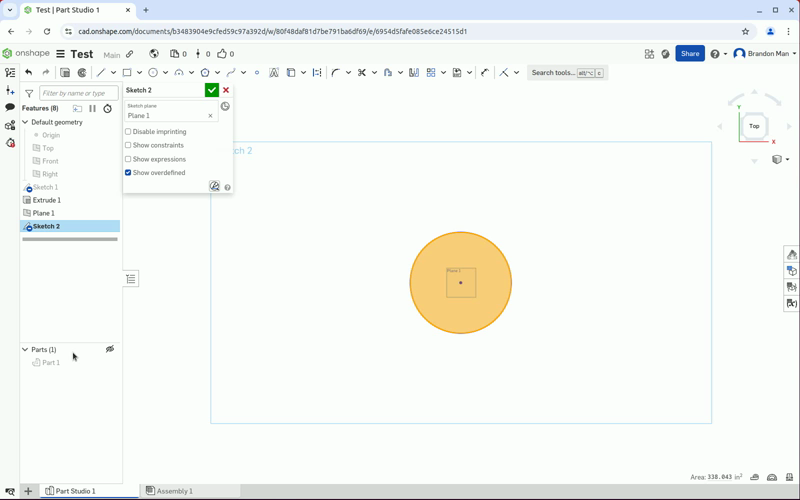
key(shift+e)
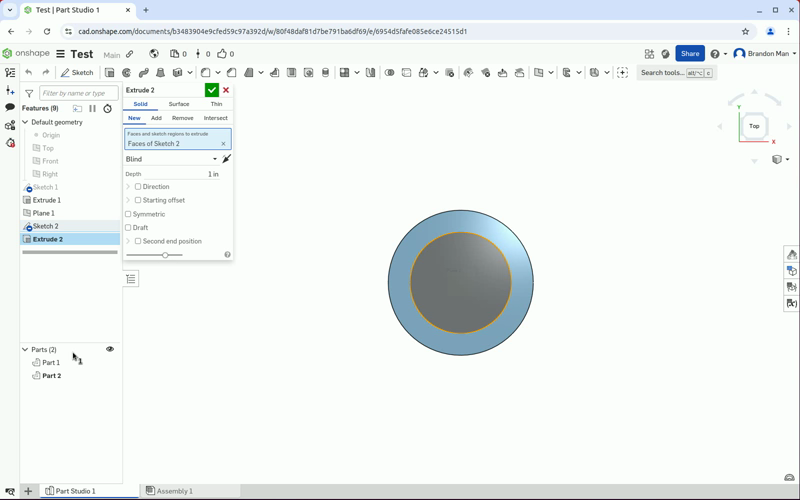
mouse_move(143, 106)
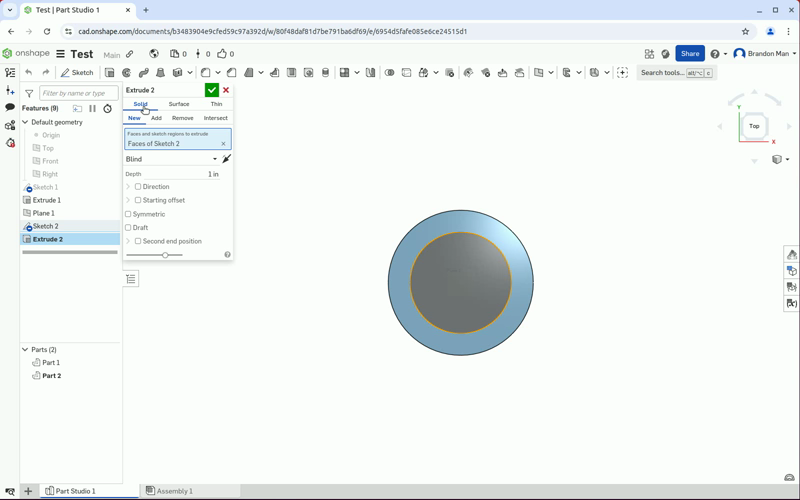
click(143, 106)
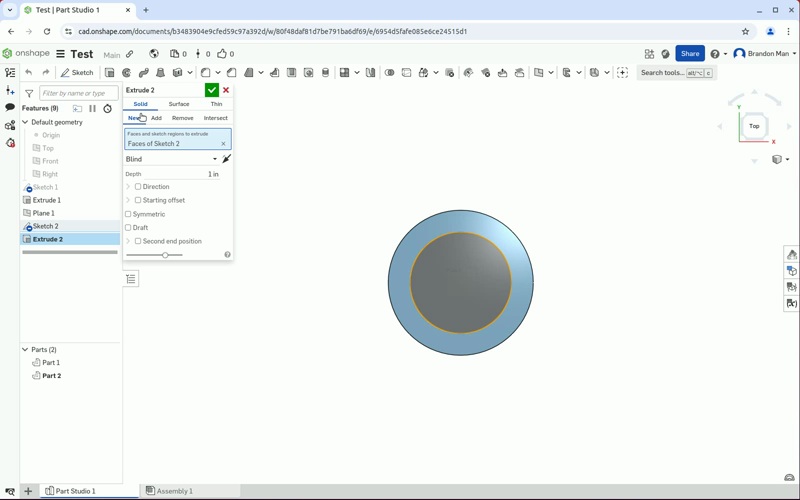
mouse_move(137, 120)
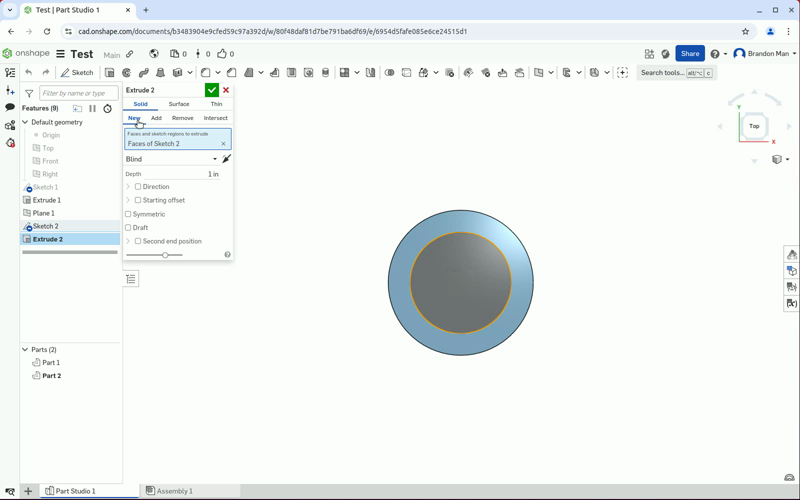
click(137, 120)
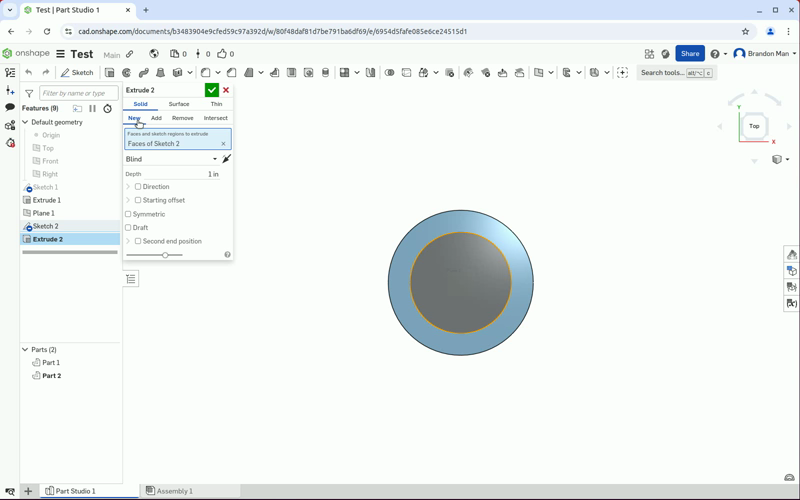
key(tab, 4)
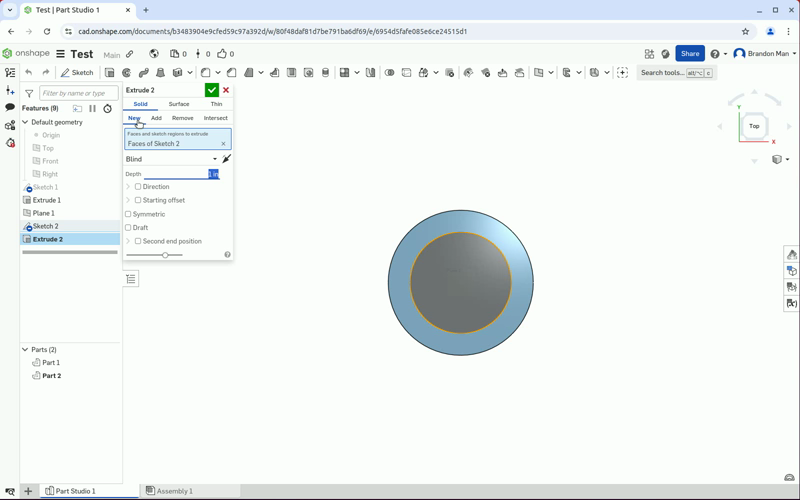
text(11.554)
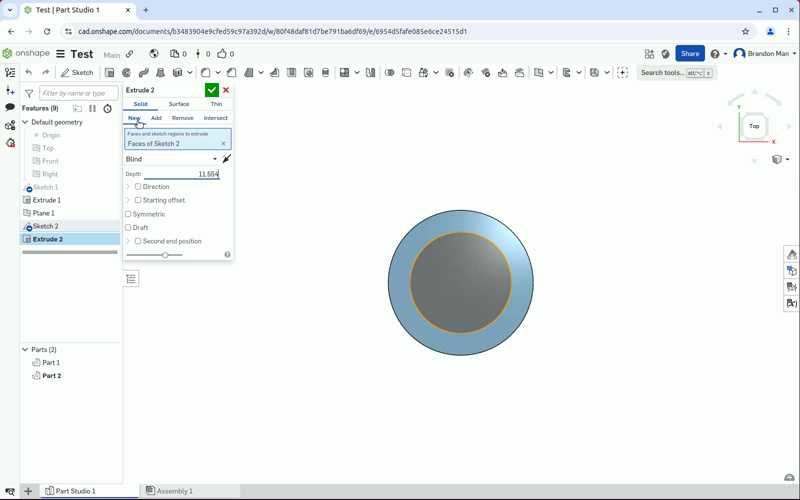
key(enter)
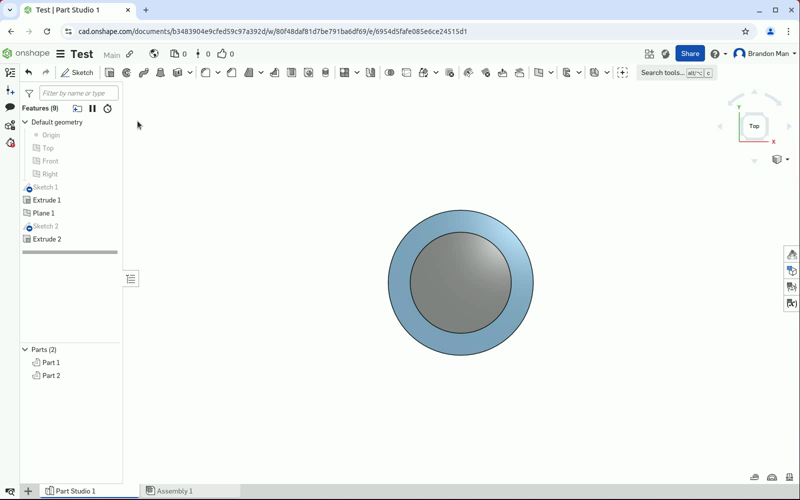
key(shift+h)
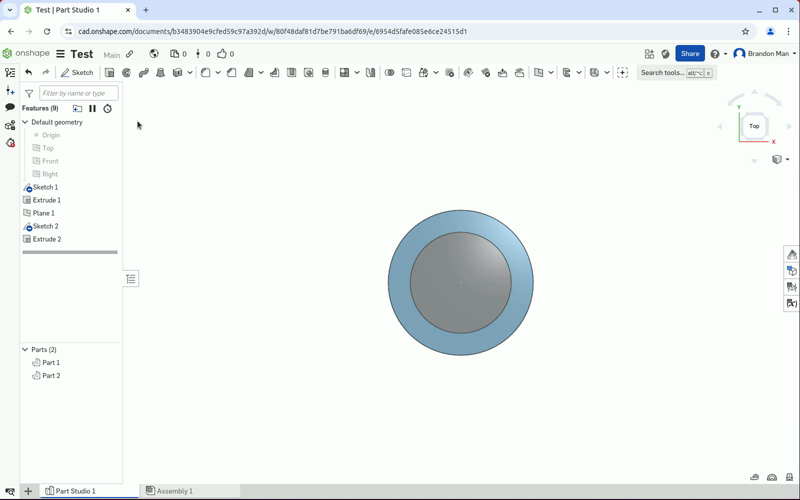
key(shift+h)
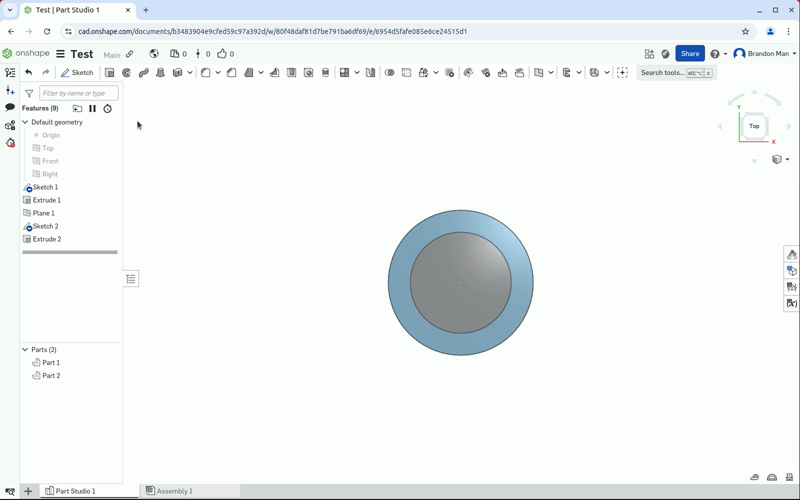
key(shift+7)
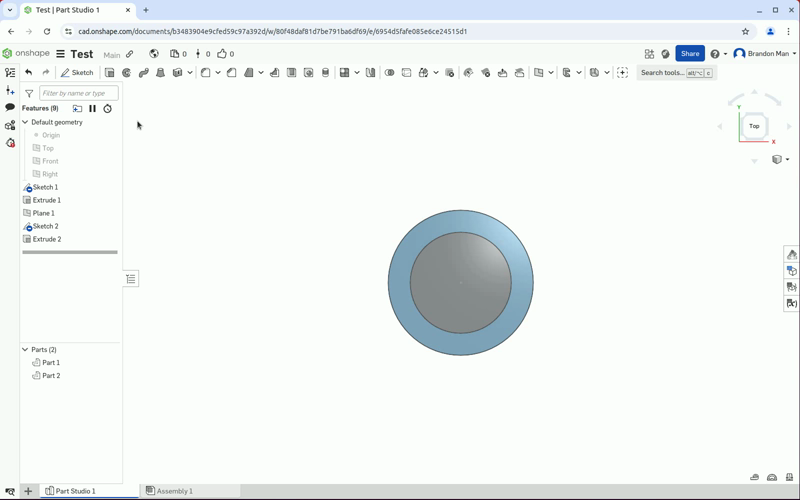
key(up, 3)
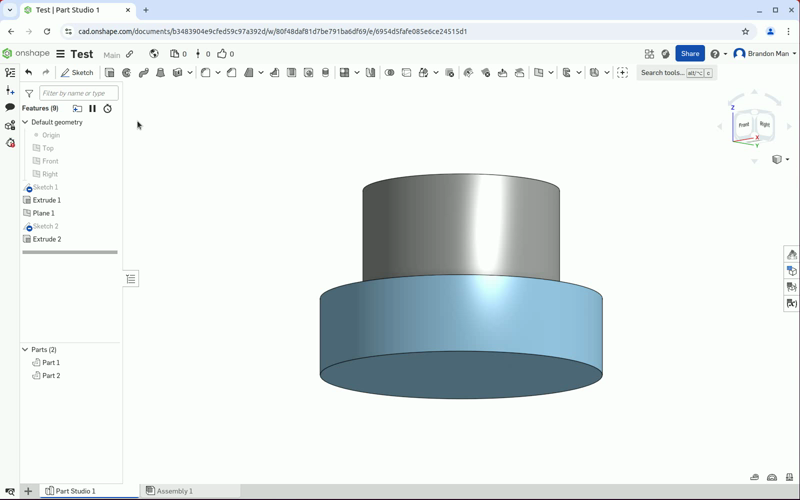
key(left, 3)
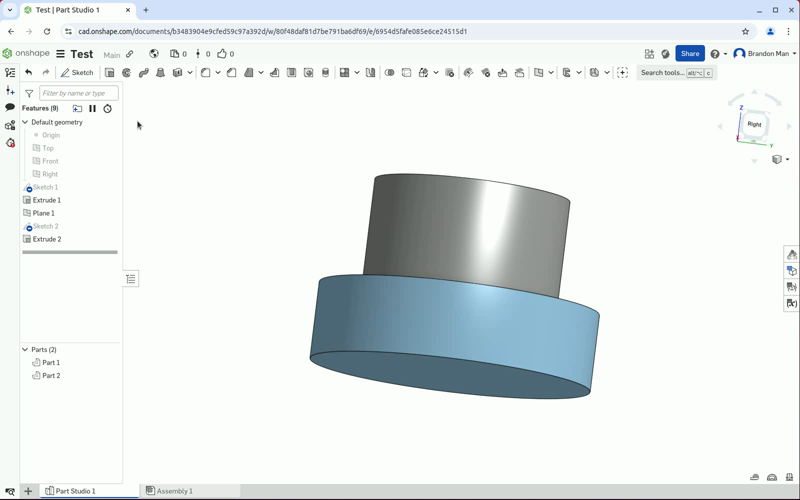
key(right, 3)
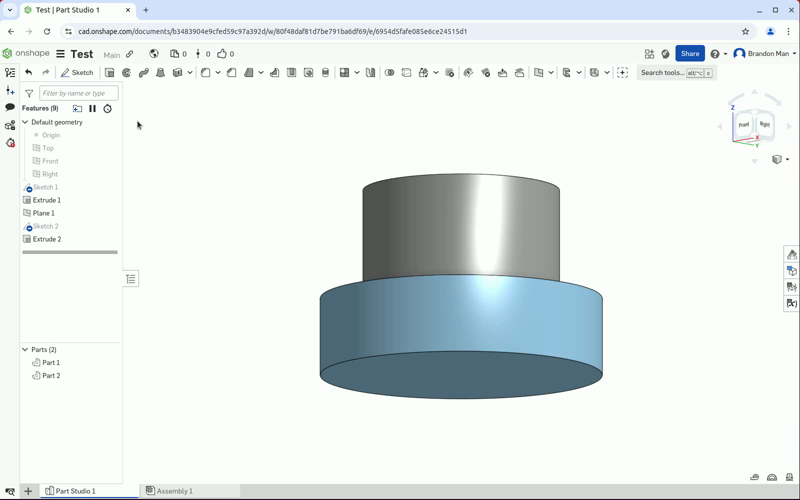
key(down, 3)
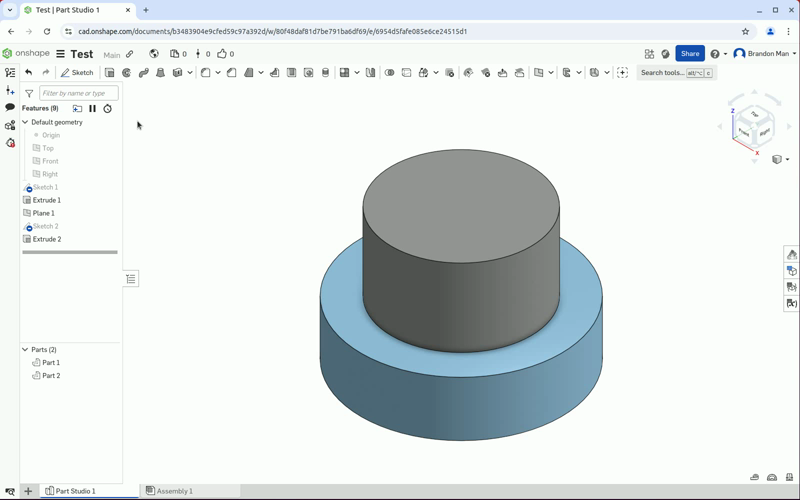
mouse_move(73, 189)
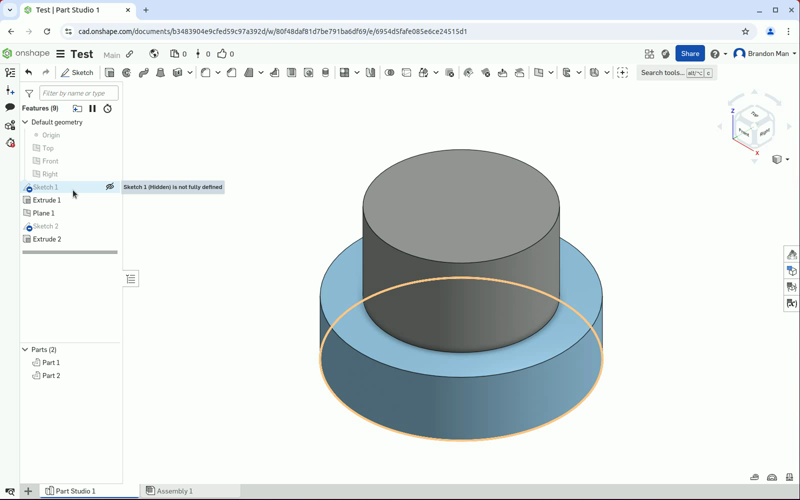
click(73, 189)